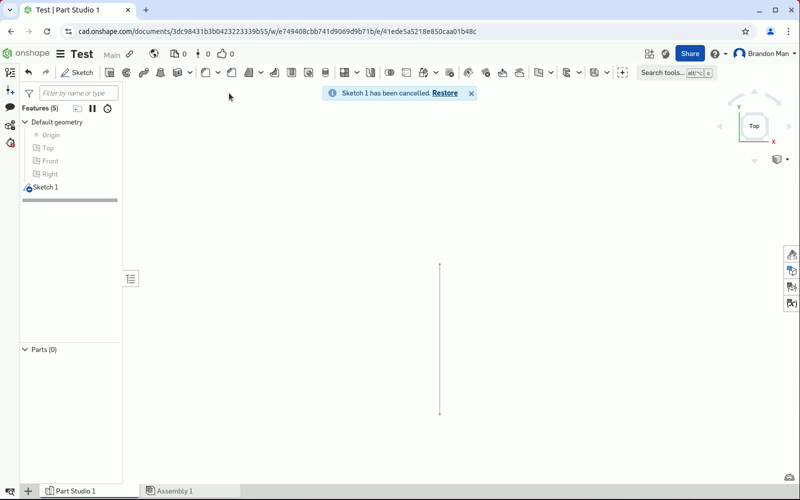
key(shift+h)
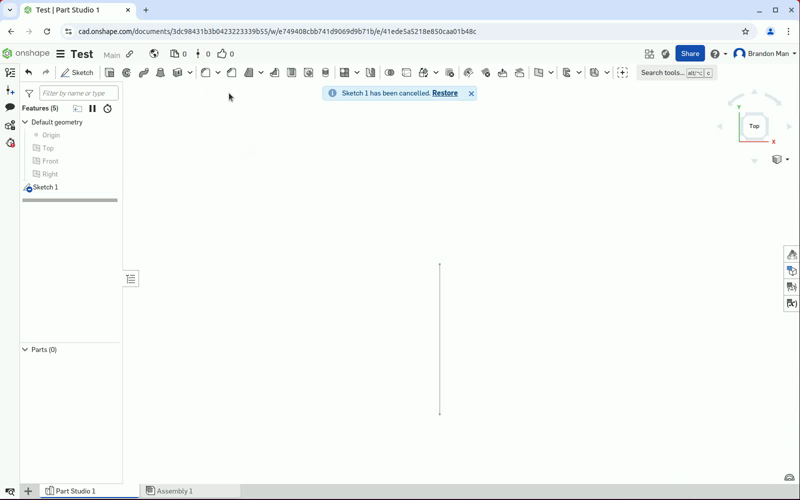
key(shift+s)
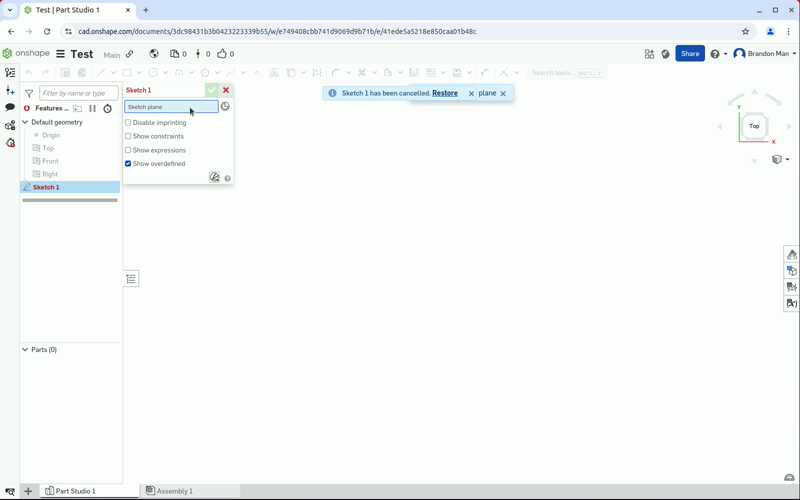
mouse_move(73, 150)
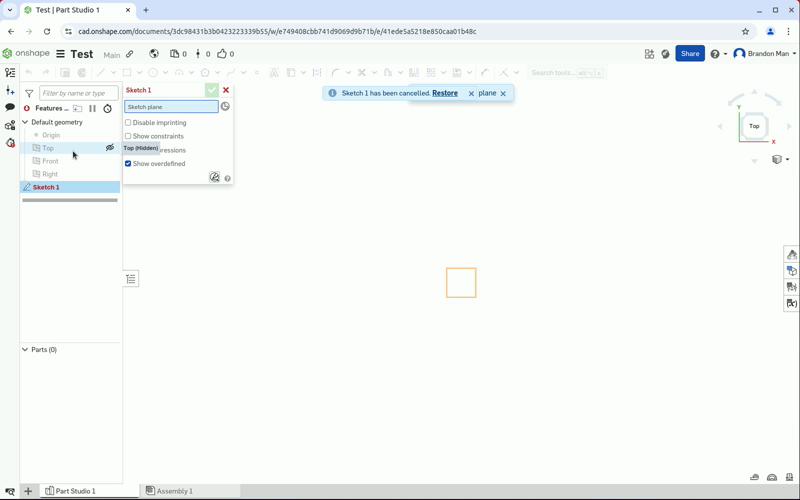
click(73, 150)
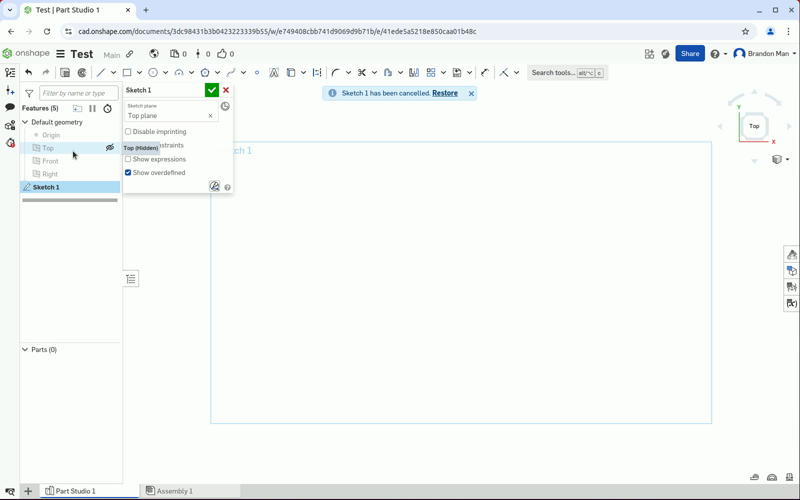
mouse_move(73, 352)
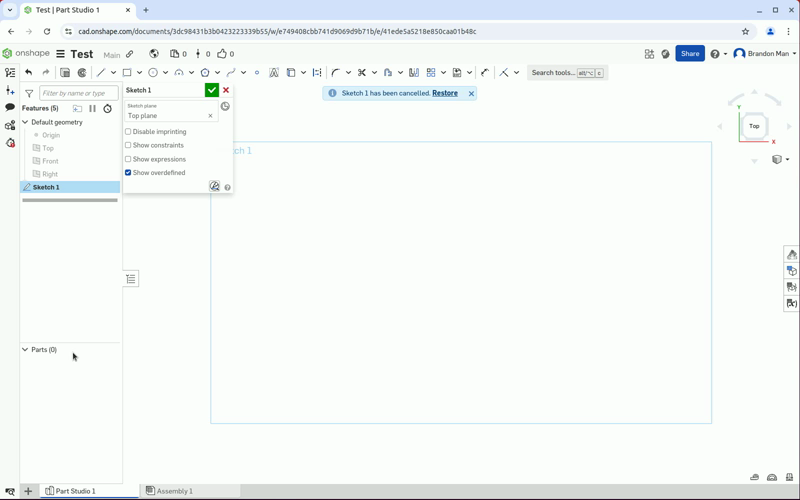
key(y)
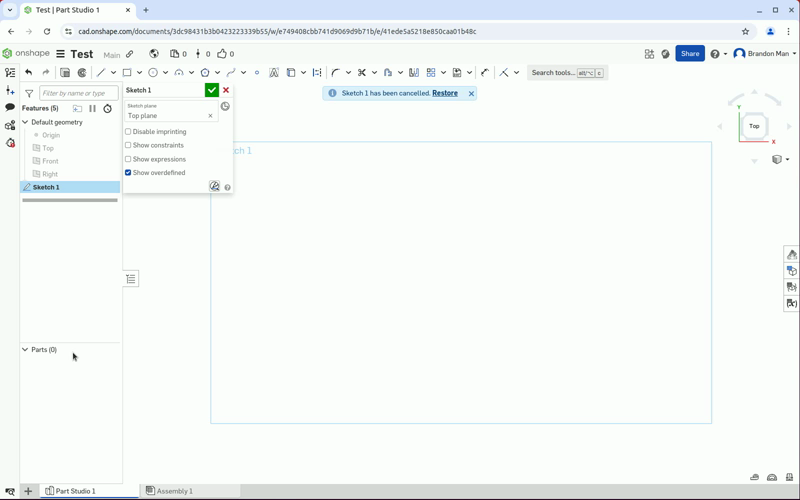
key(c)
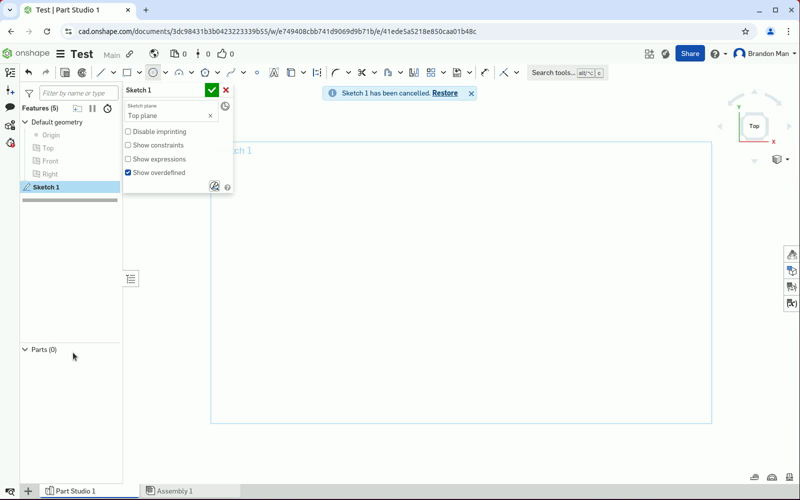
key_down(shift)
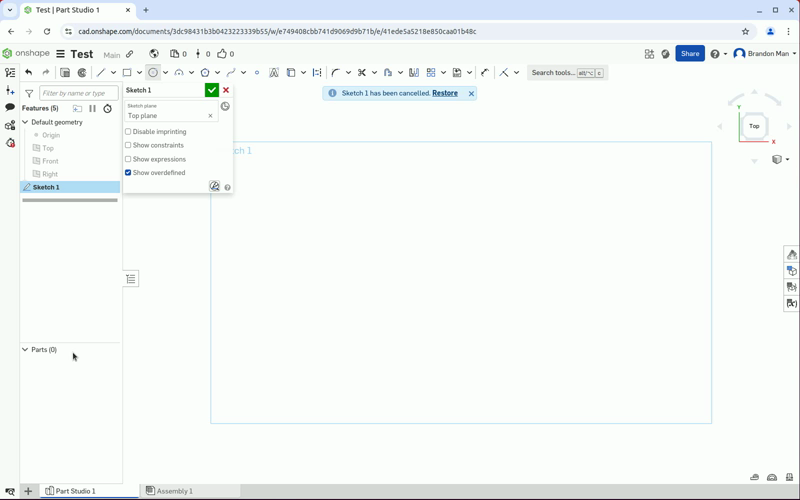
mouse_move(461, 282)
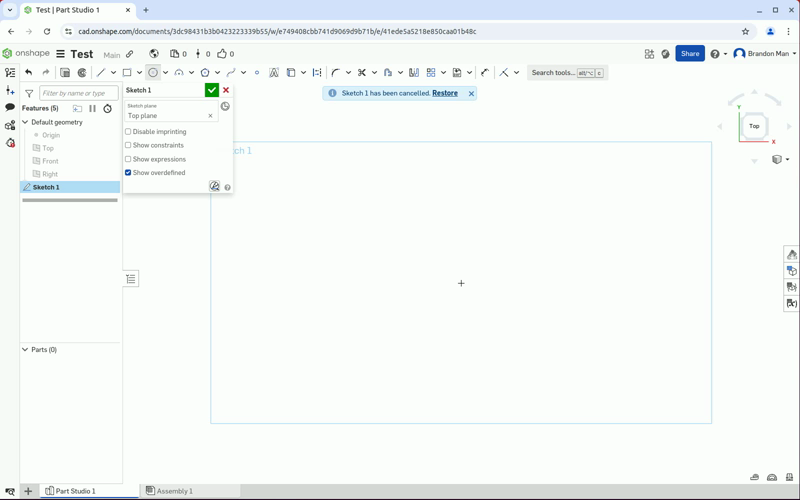
click(461, 282)
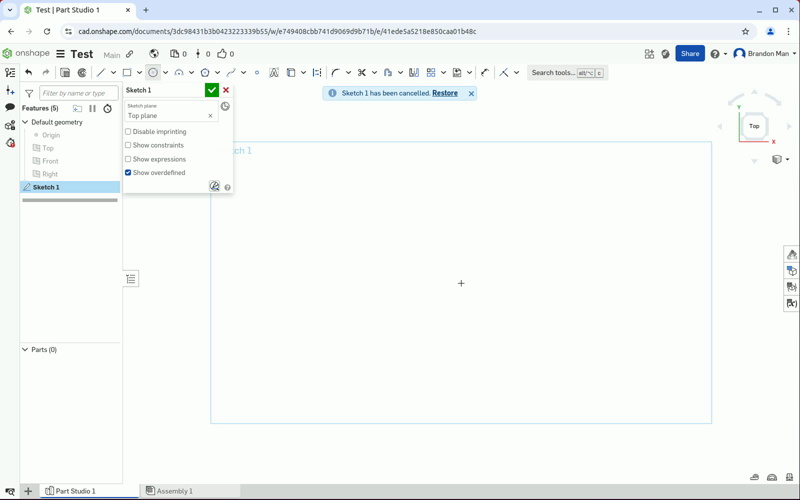
key_up(shift)
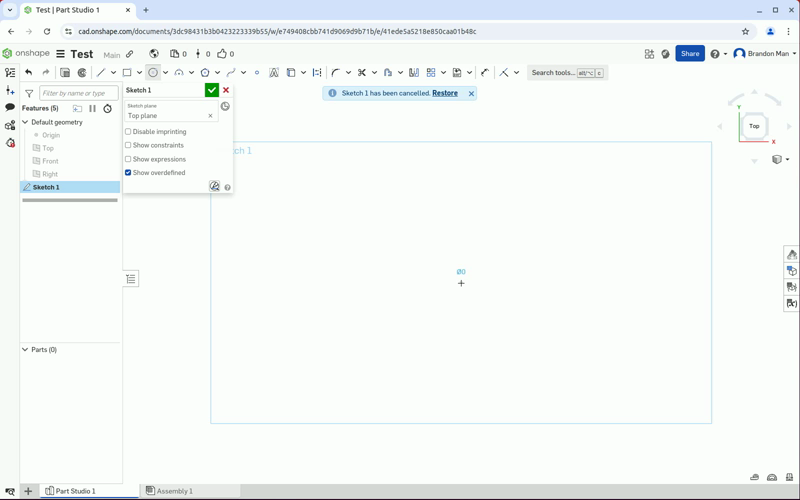
mouse_move(574, 282)
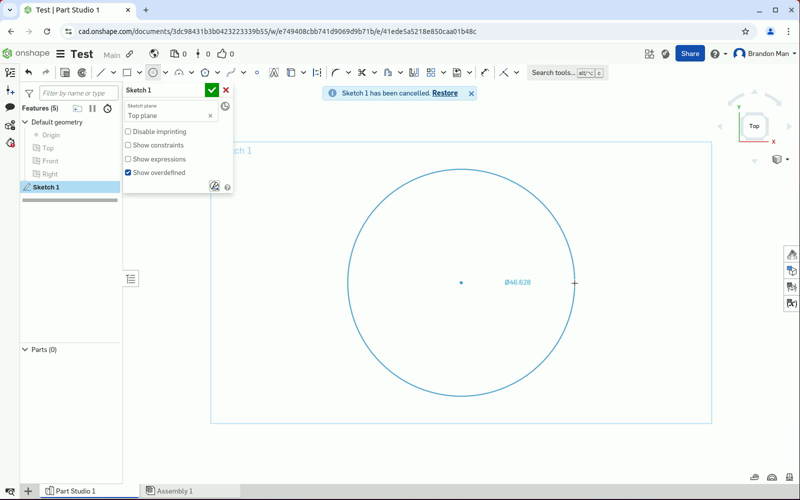
click(574, 282)
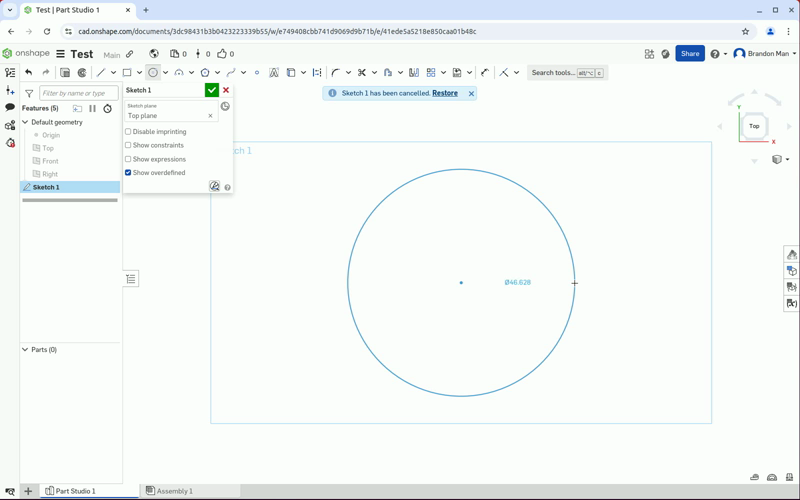
key(esc)
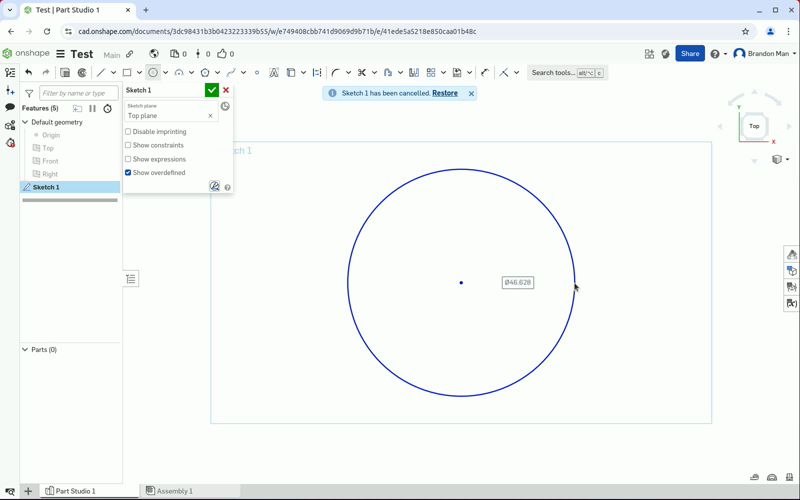
key(c)
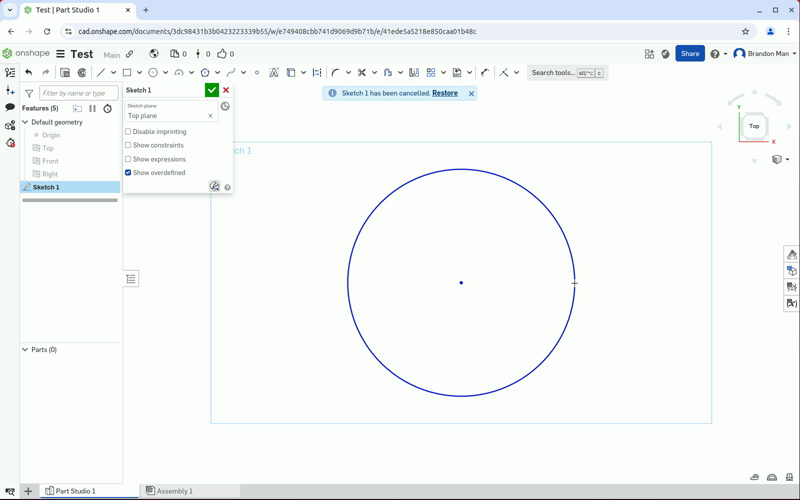
key_down(shift)
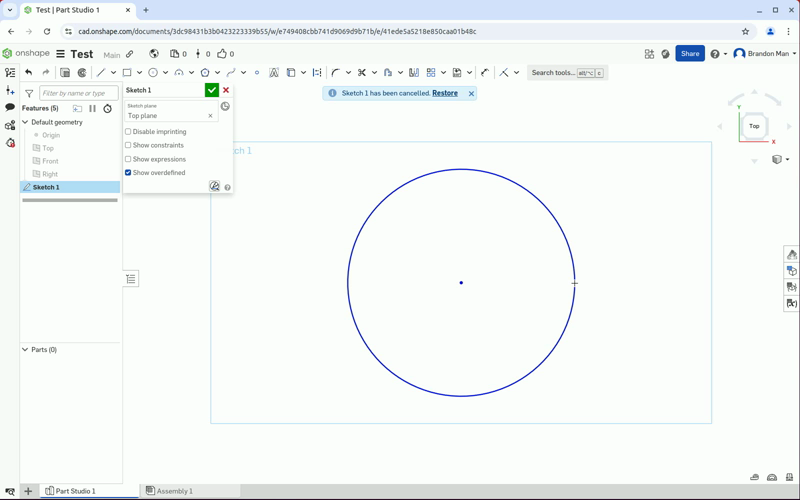
mouse_move(461, 282)
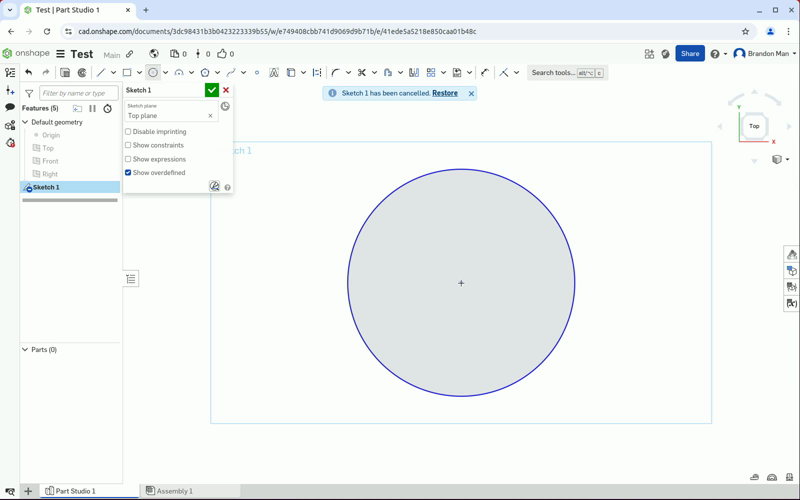
click(461, 282)
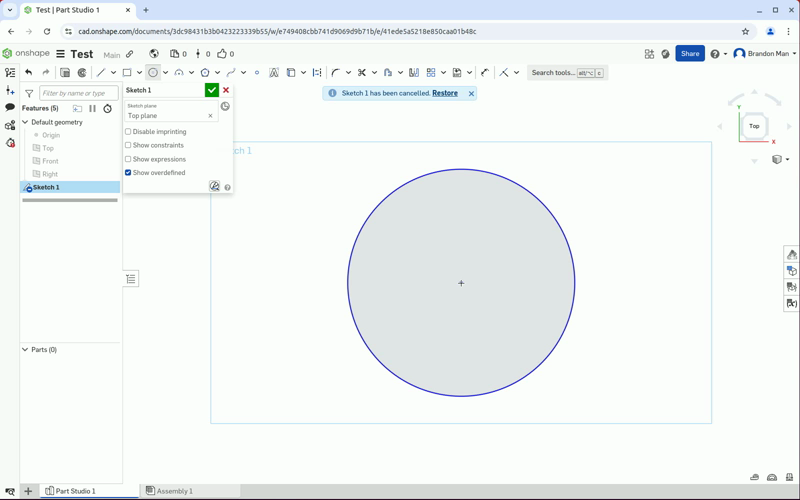
key_up(shift)
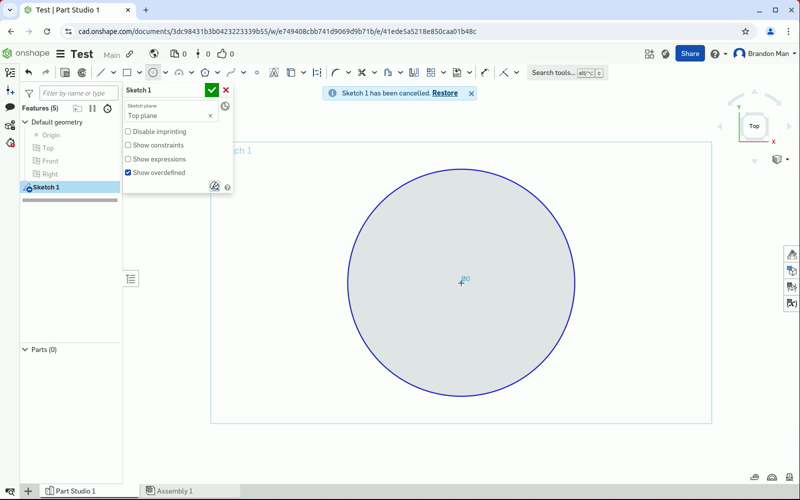
mouse_move(558, 282)
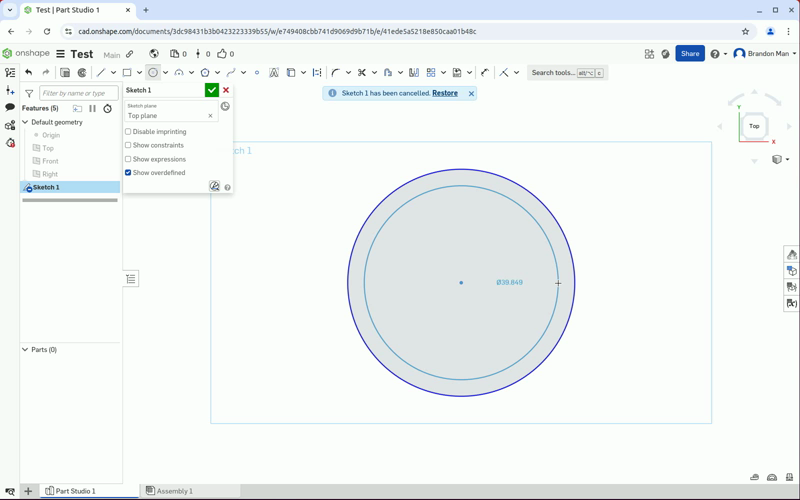
click(558, 282)
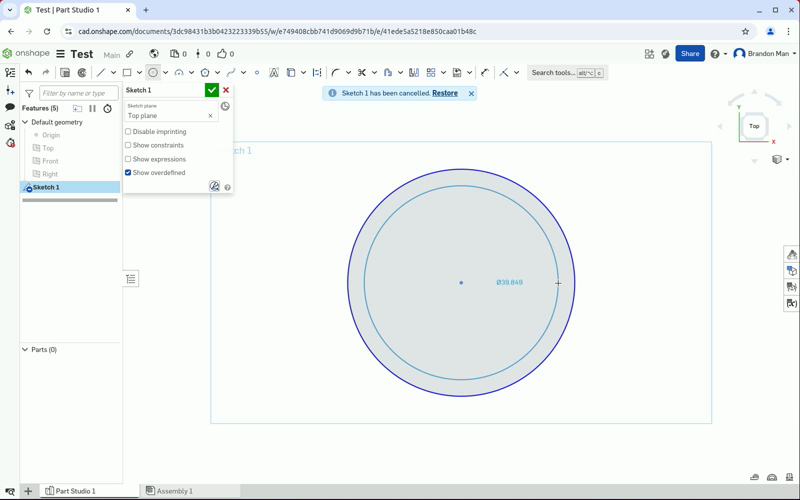
key(esc)
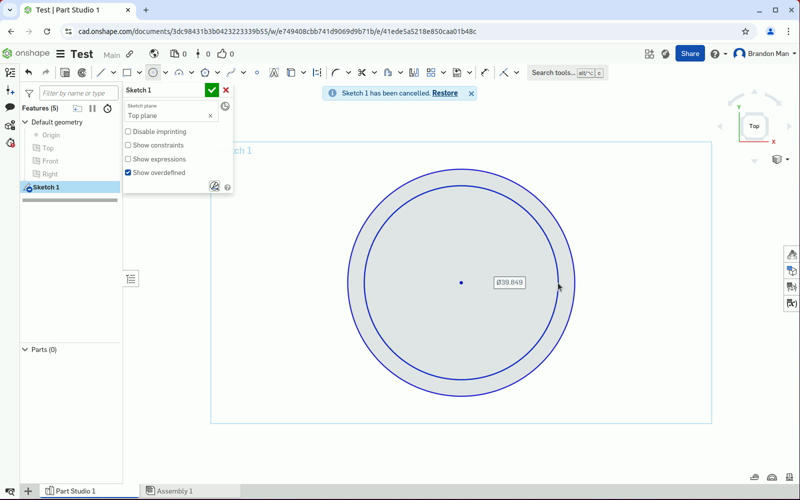
mouse_move(549, 339)
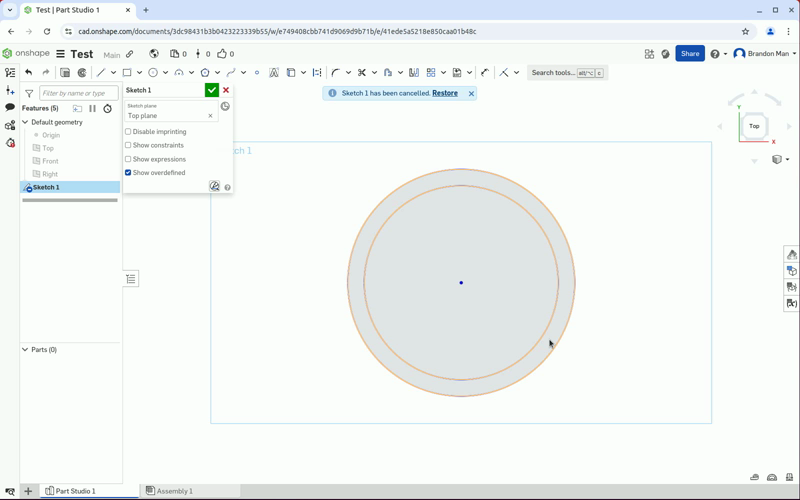
click(549, 339)
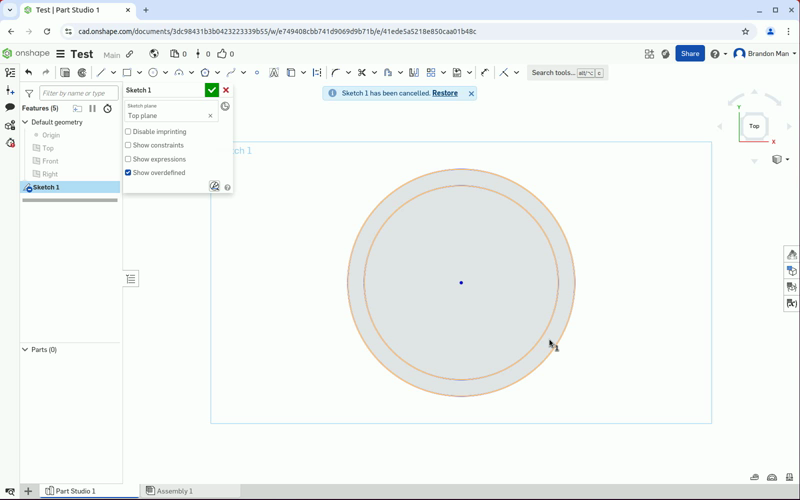
mouse_move(73, 352)
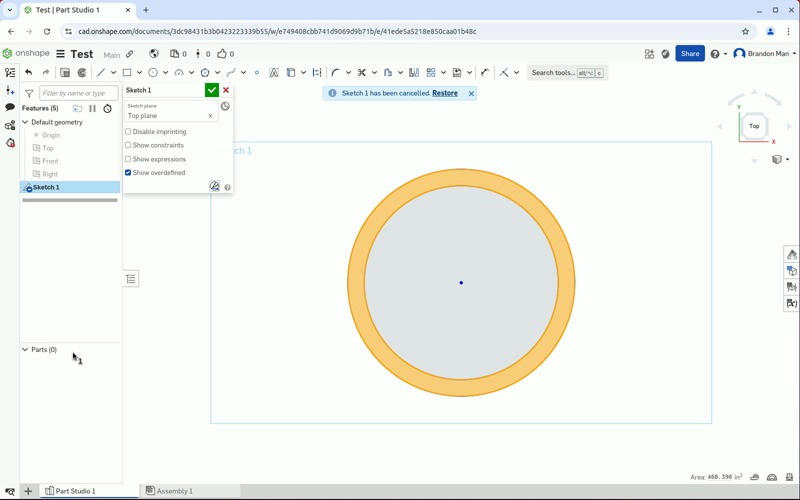
key(shift+y)
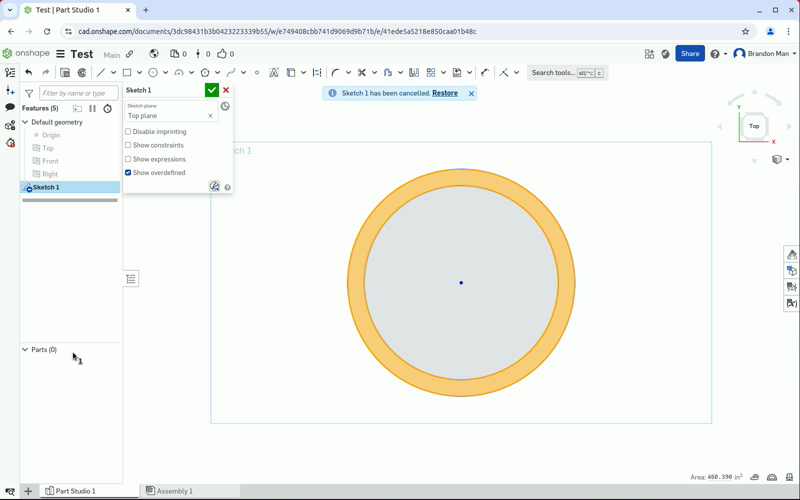
key(shift+e)
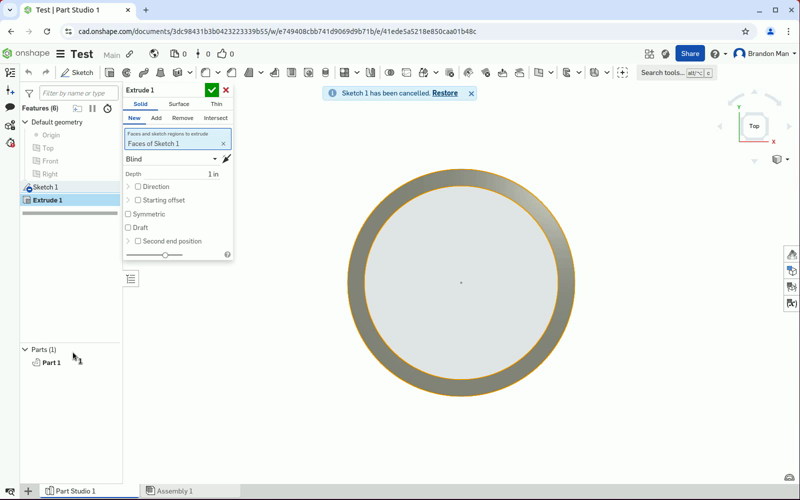
mouse_move(143, 106)
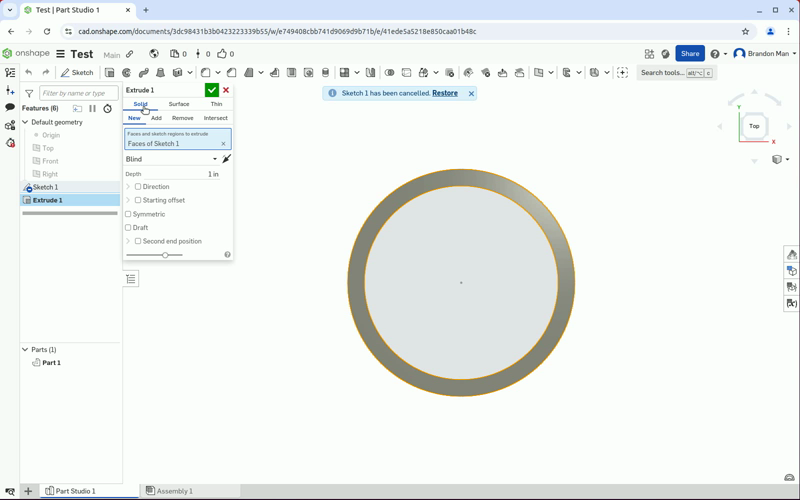
click(143, 106)
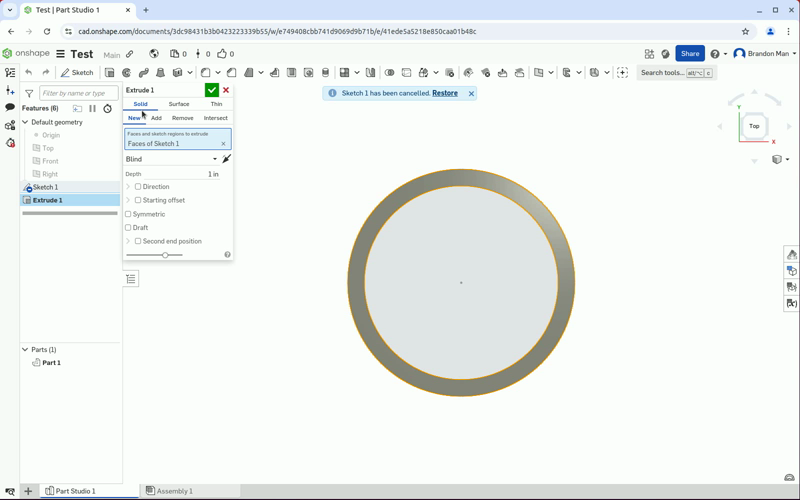
mouse_move(137, 120)
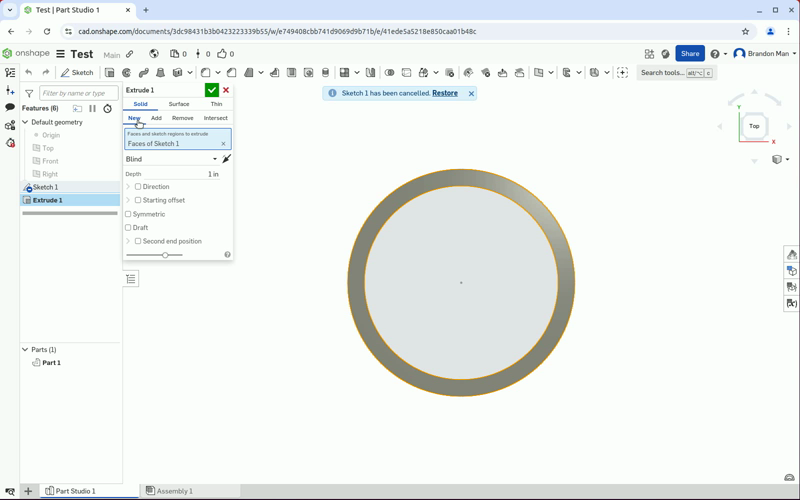
click(137, 120)
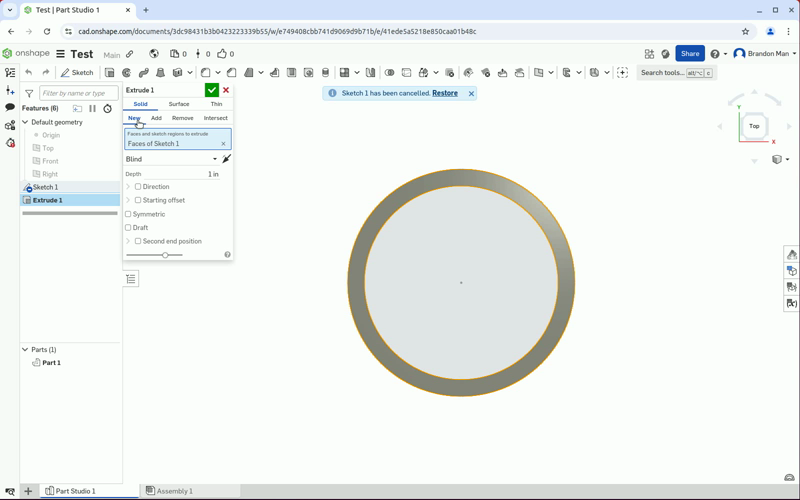
key(tab, 4)
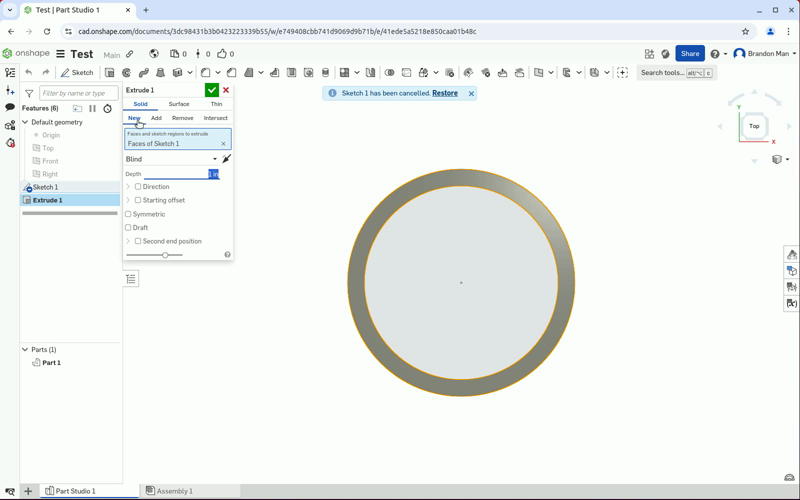
text(4.092)
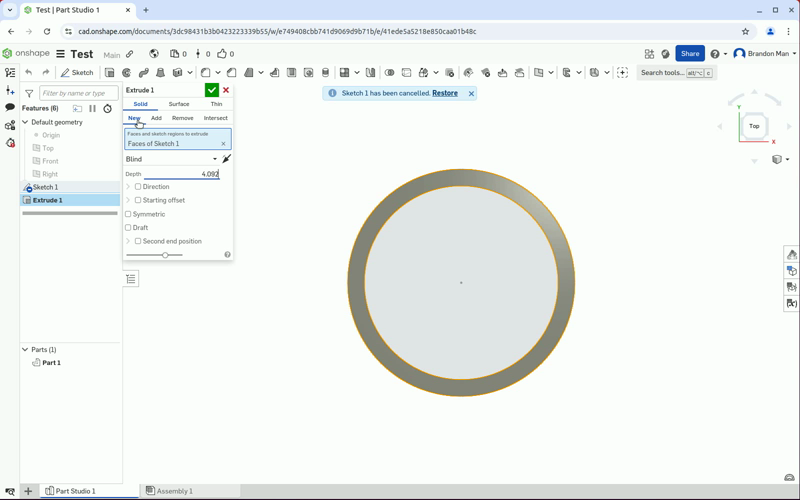
key(enter)
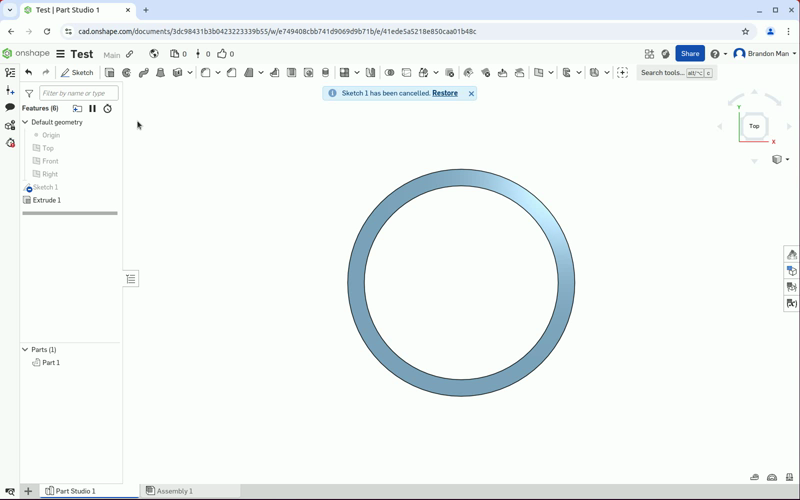
key(shift+h)
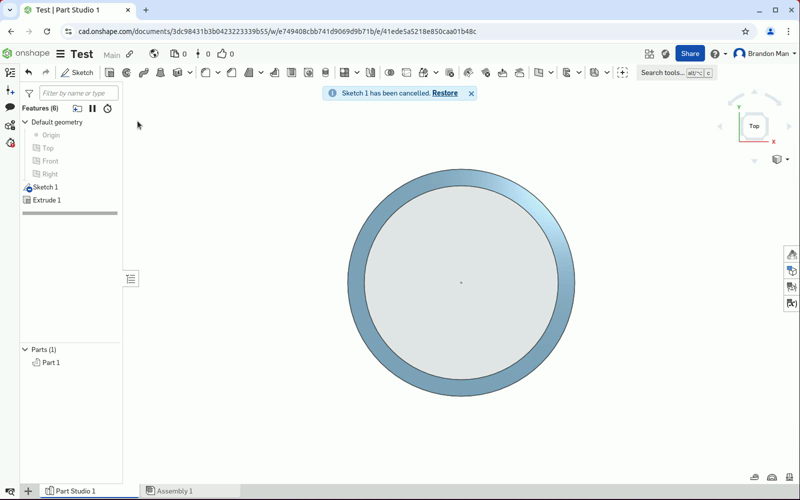
key(shift+h)
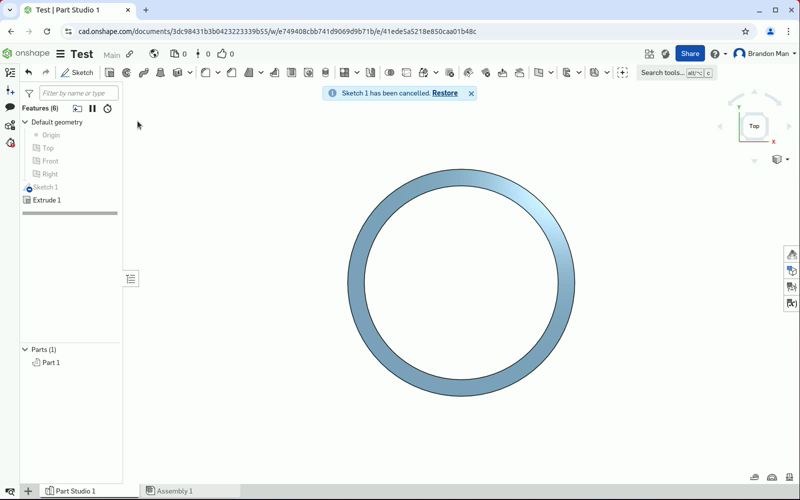
mouse_move(73, 189)
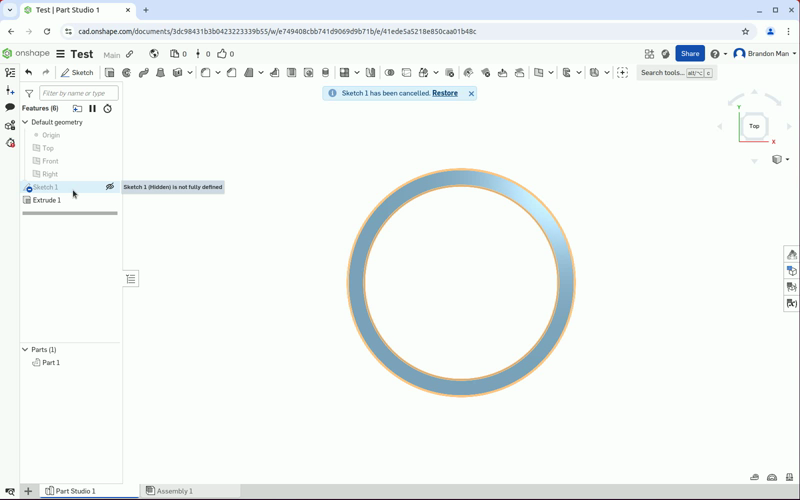
click(73, 189)
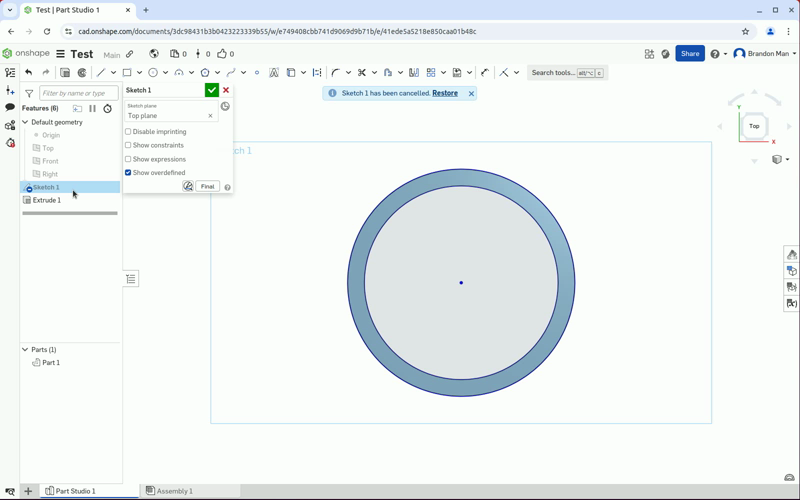
mouse_move(229, 92)
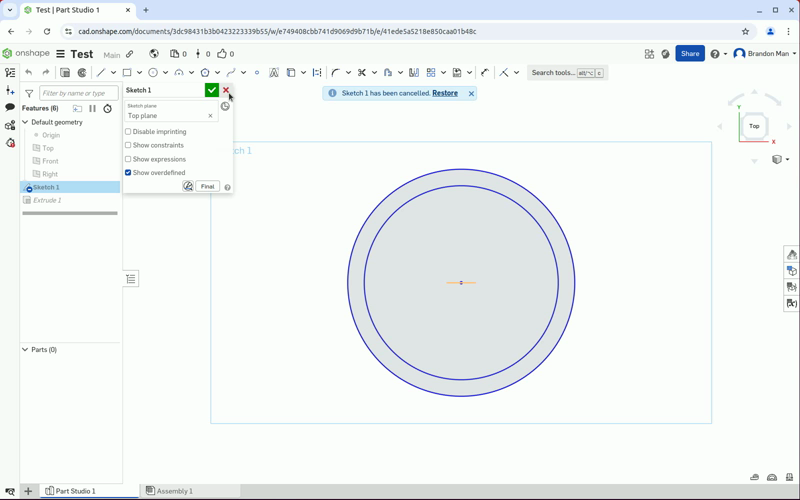
click(229, 92)
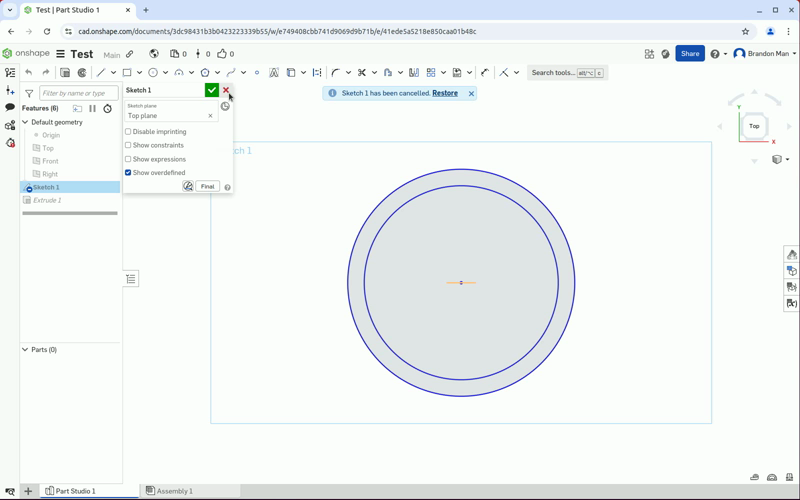
key(shift+s)
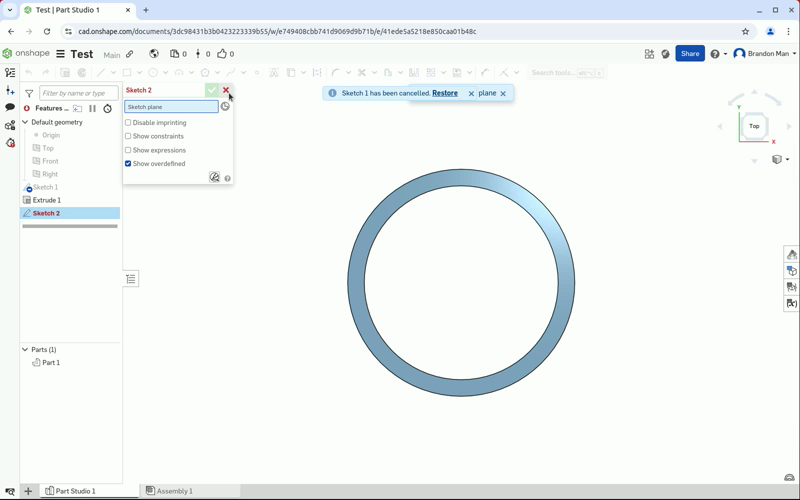
mouse_move(73, 150)
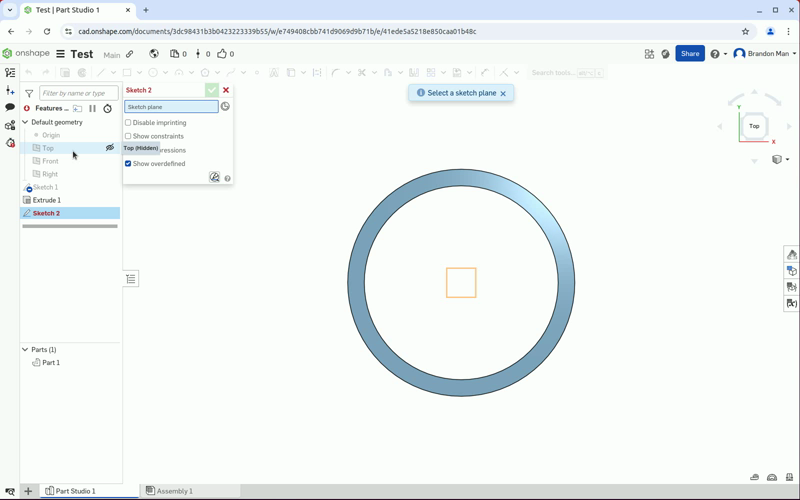
click(73, 150)
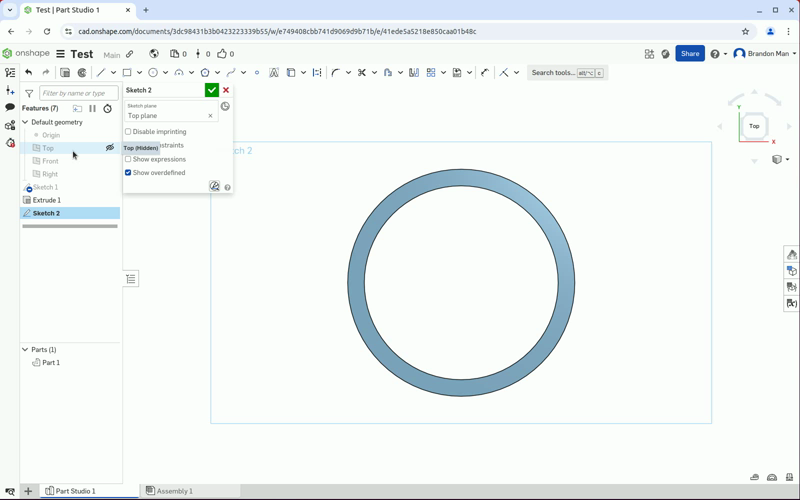
mouse_move(73, 352)
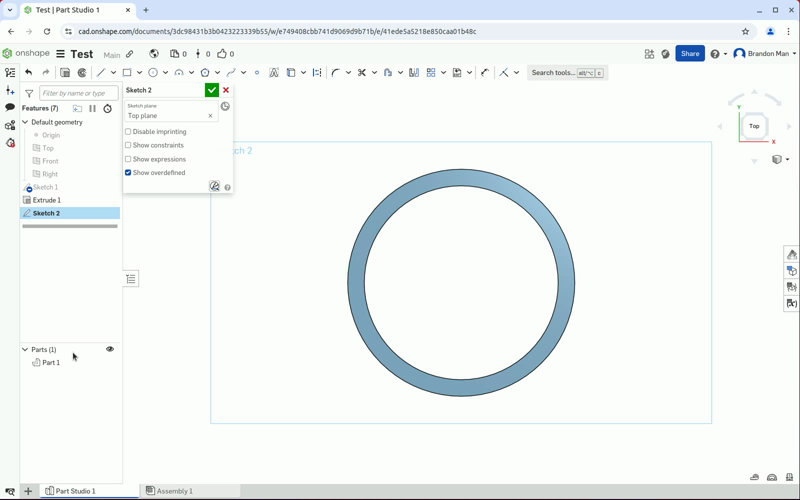
key(y)
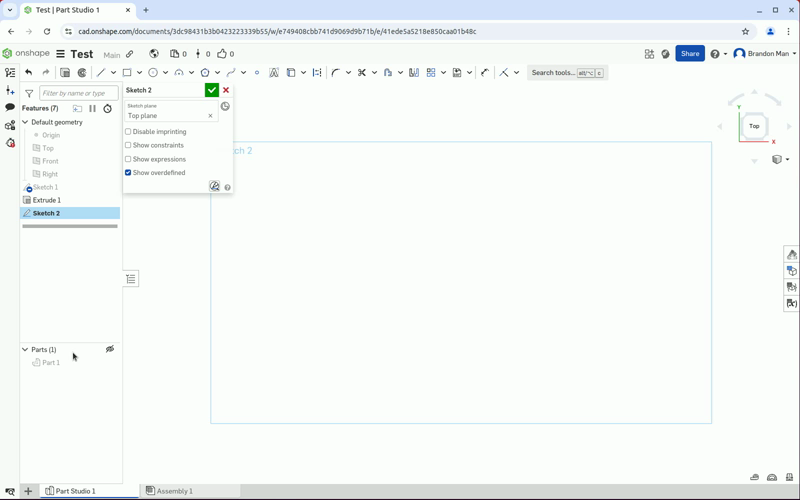
key(c)
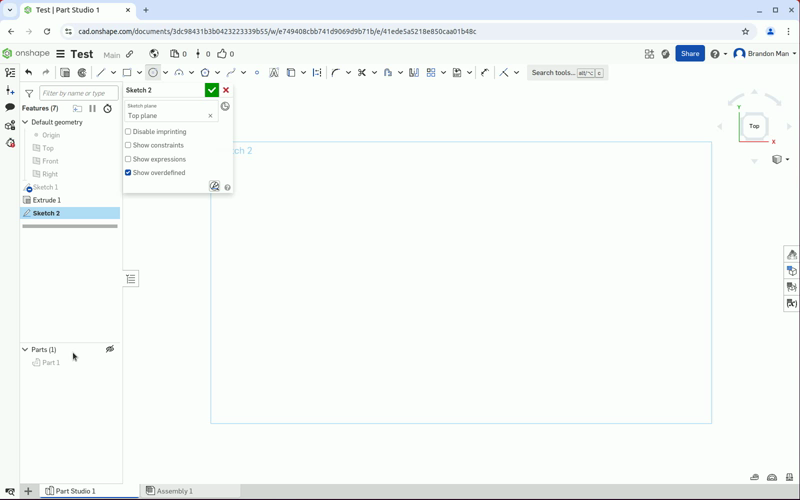
key_down(shift)
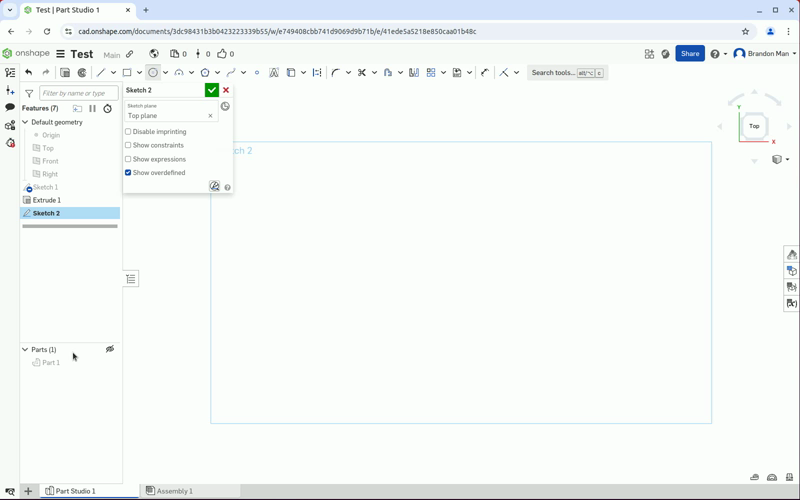
mouse_move(461, 282)
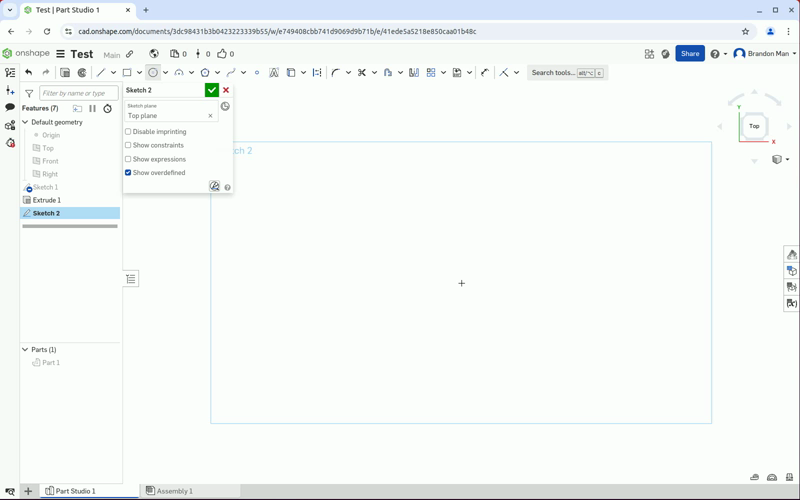
click(461, 282)
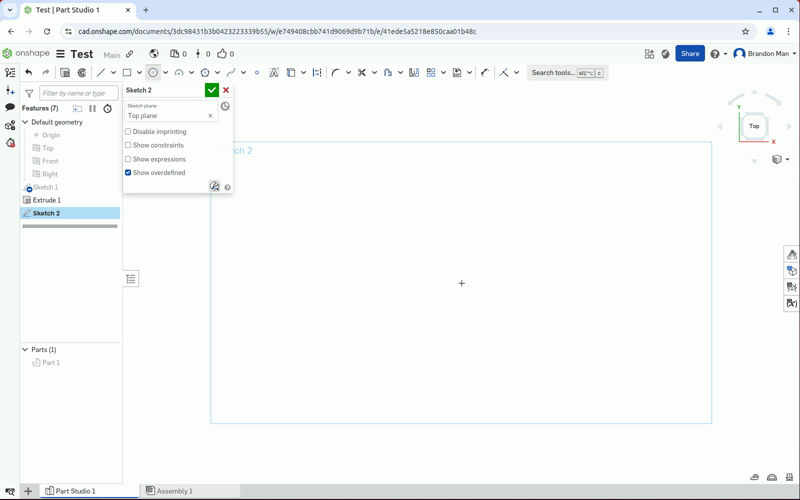
key_up(shift)
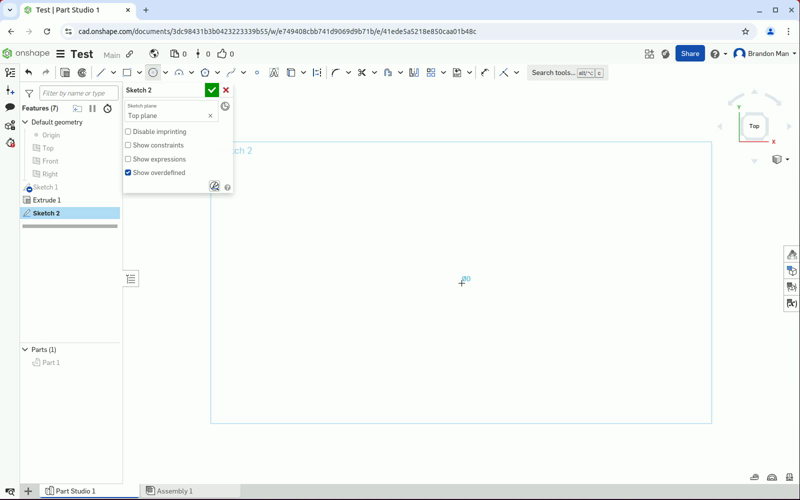
mouse_move(560, 282)
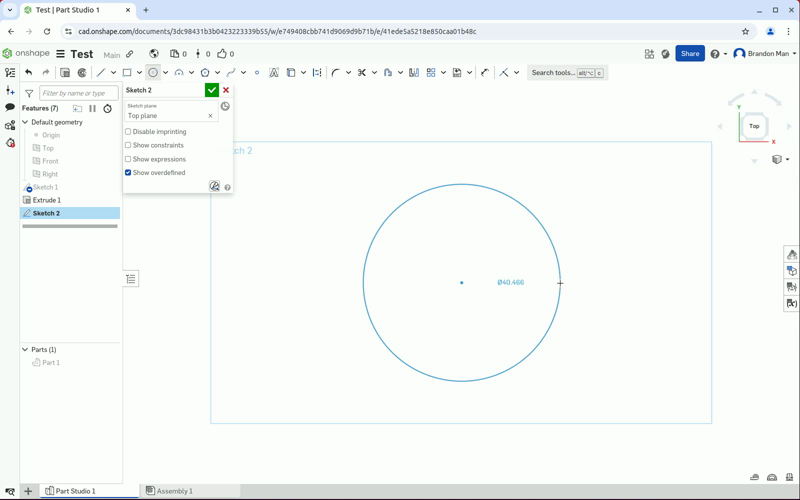
click(560, 282)
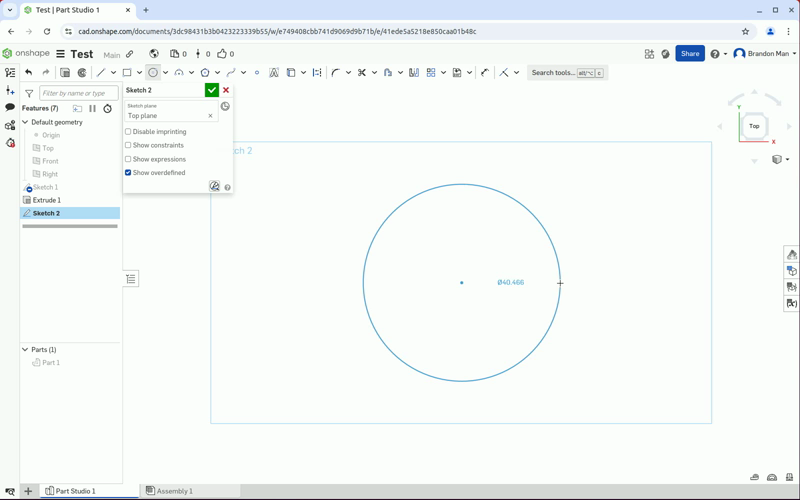
key(esc)
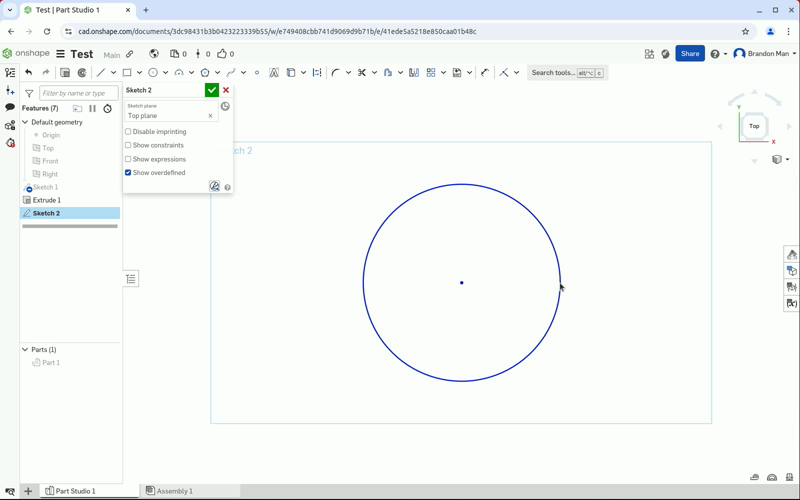
key(c)
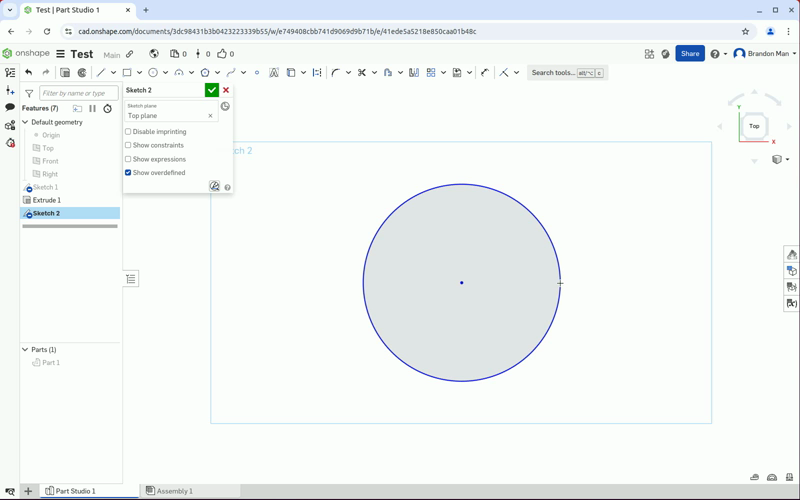
key_down(shift)
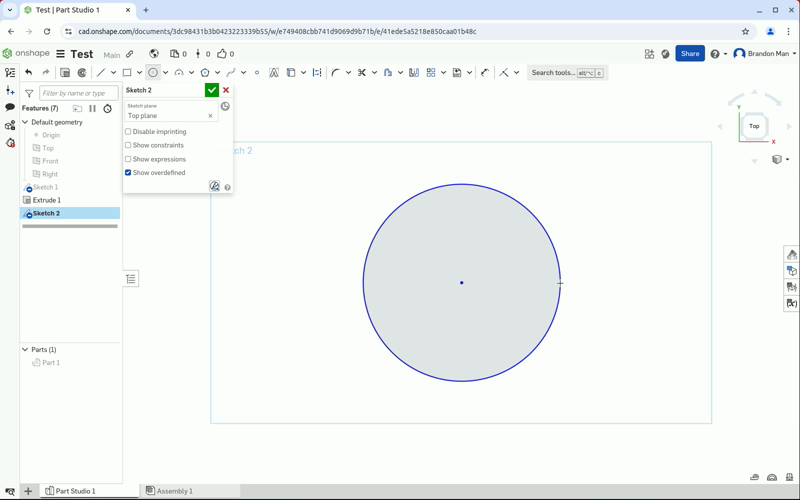
mouse_move(461, 282)
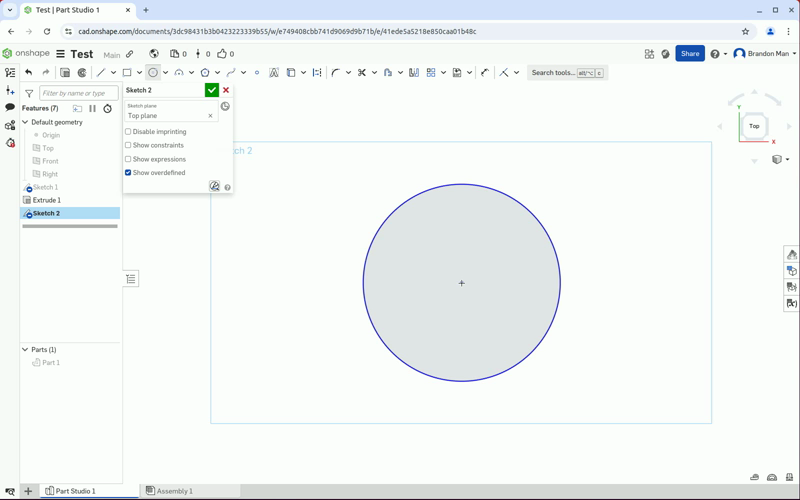
click(461, 282)
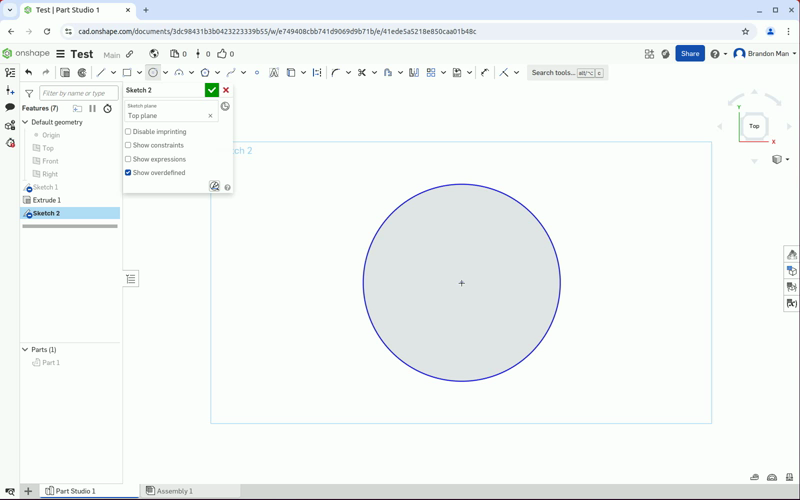
key_up(shift)
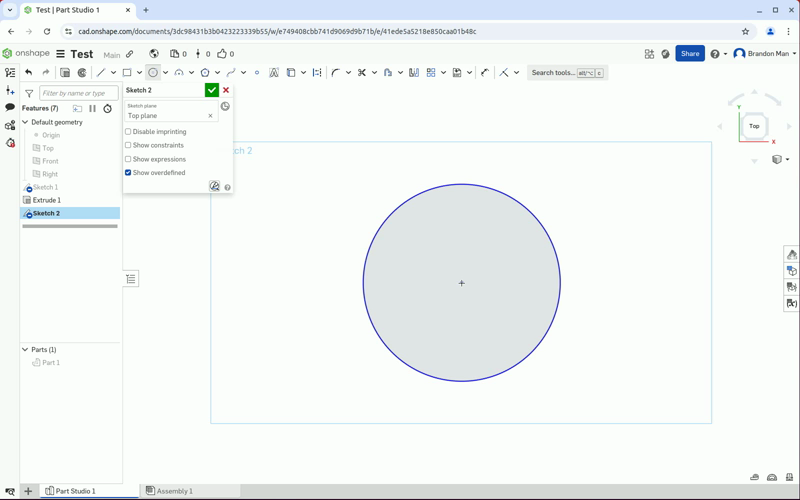
mouse_move(490, 282)
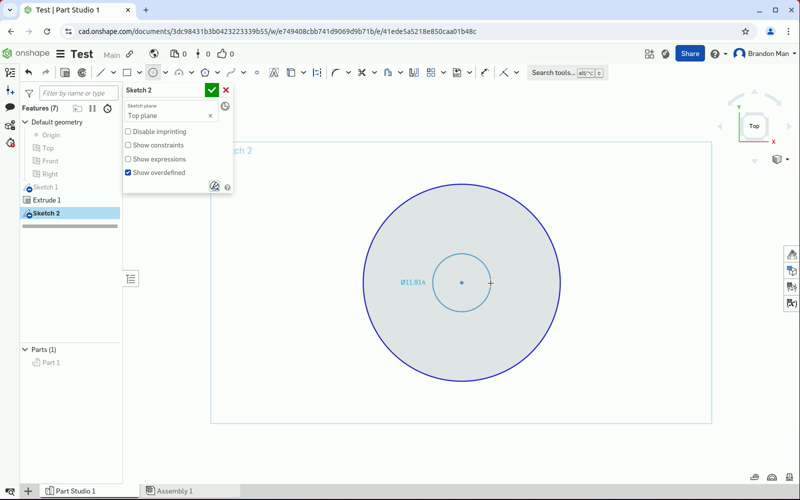
click(490, 282)
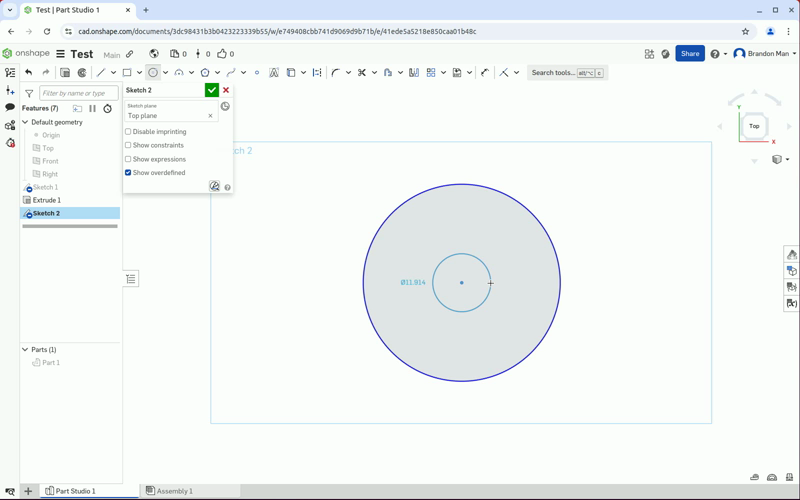
key(esc)
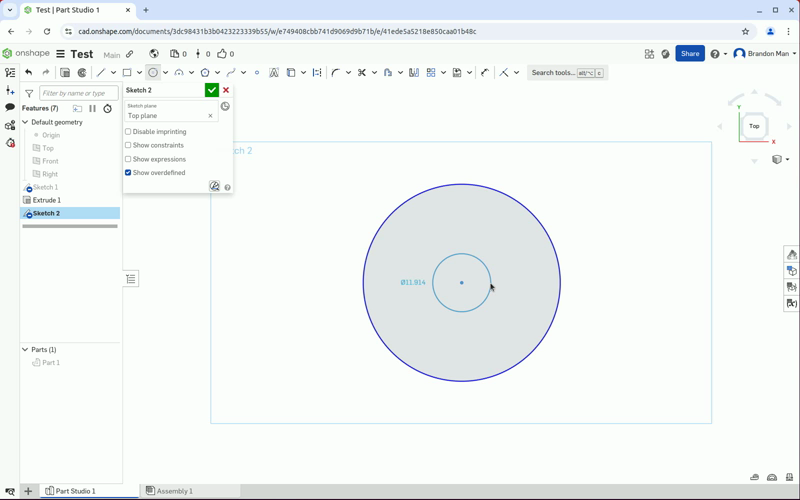
mouse_move(422, 216)
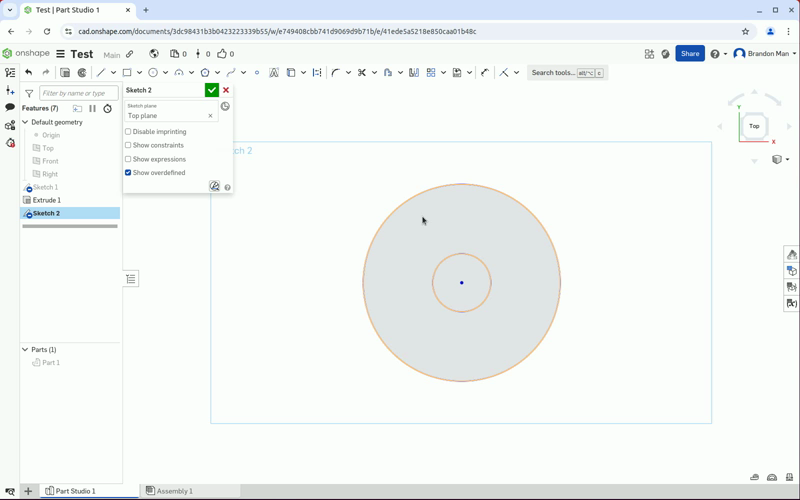
click(422, 216)
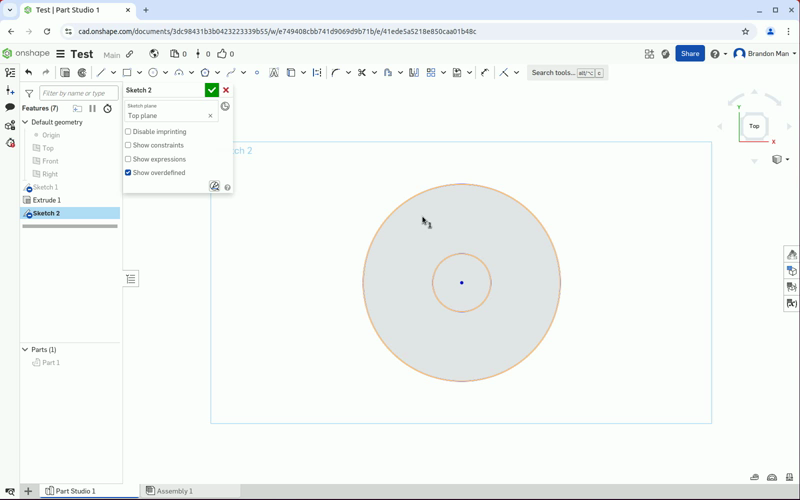
mouse_move(73, 352)
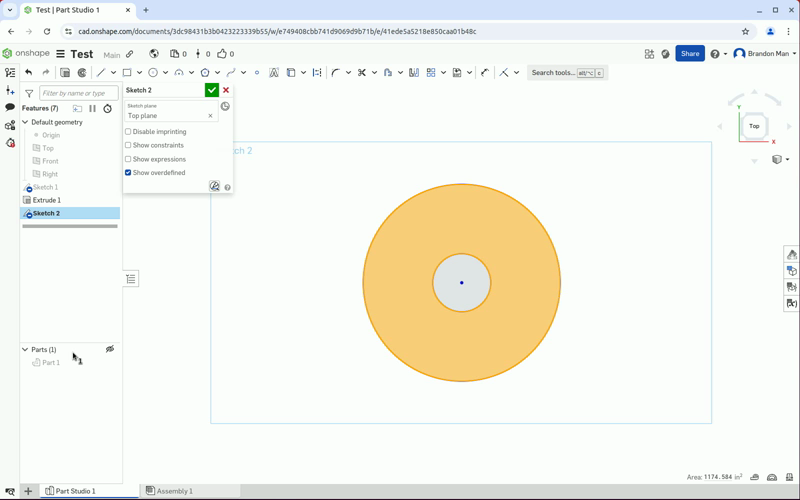
key(shift+y)
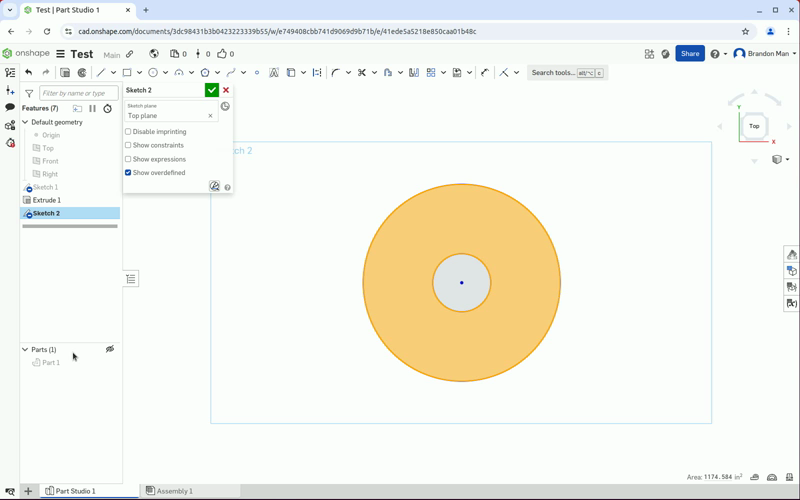
key(shift+e)
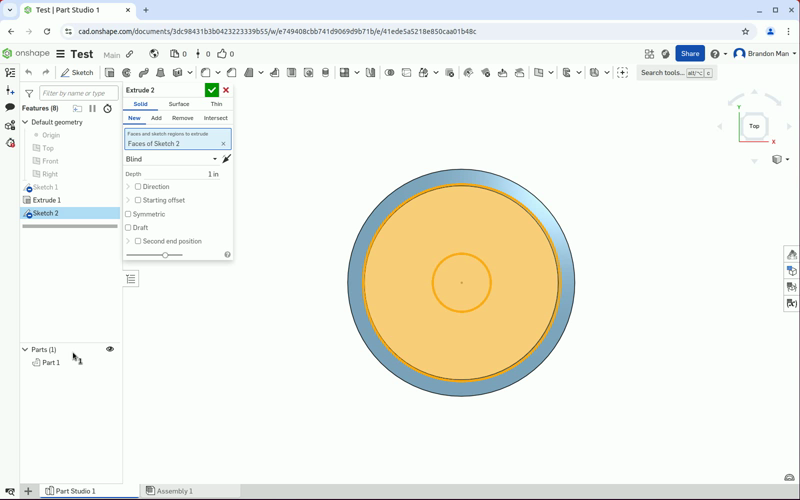
mouse_move(143, 106)
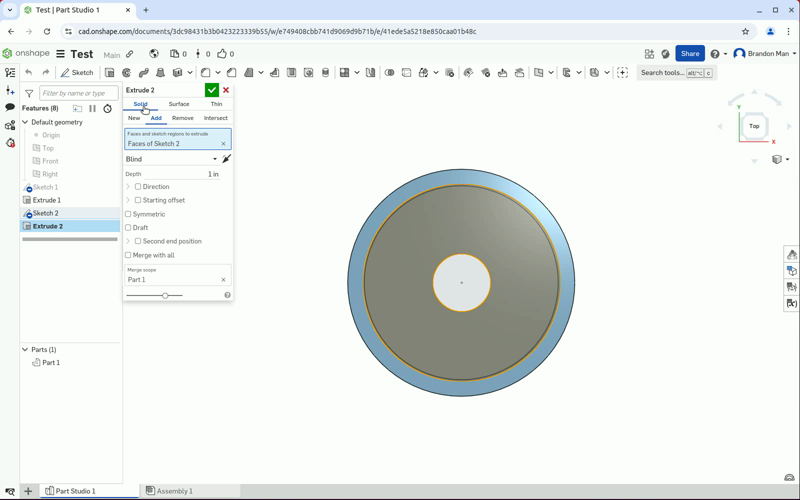
click(143, 106)
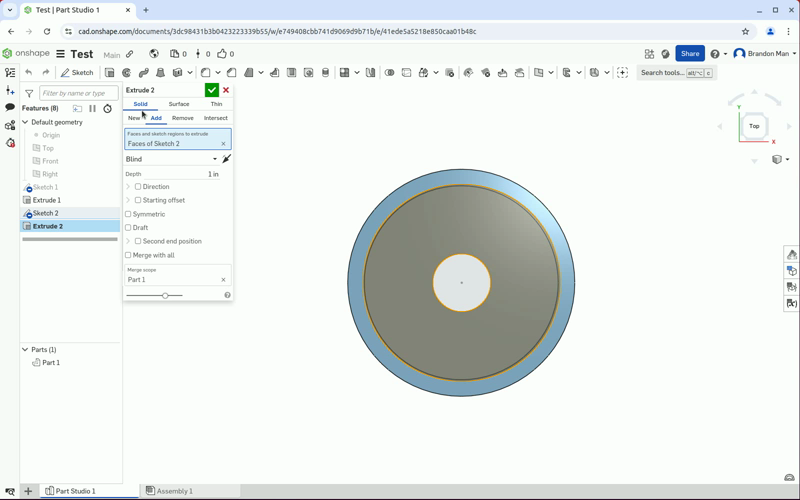
mouse_move(137, 120)
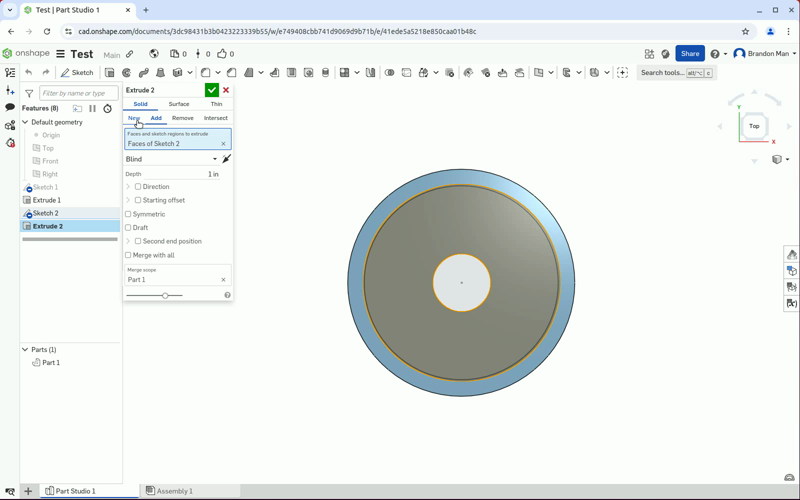
click(137, 120)
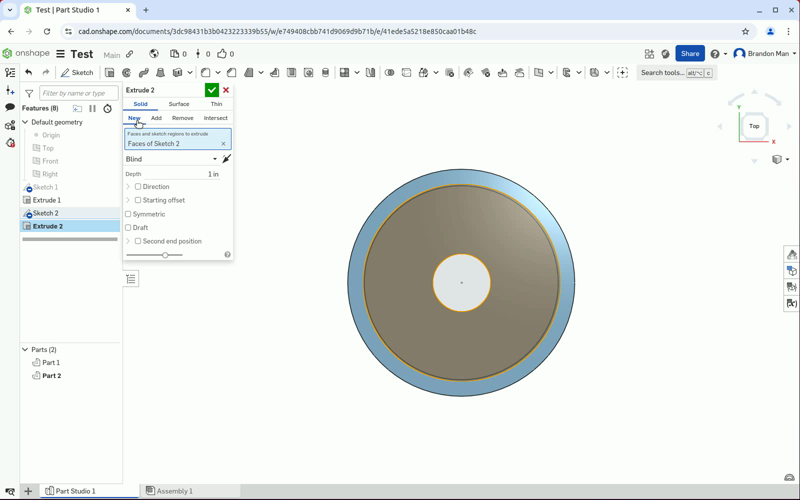
key(tab, 4)
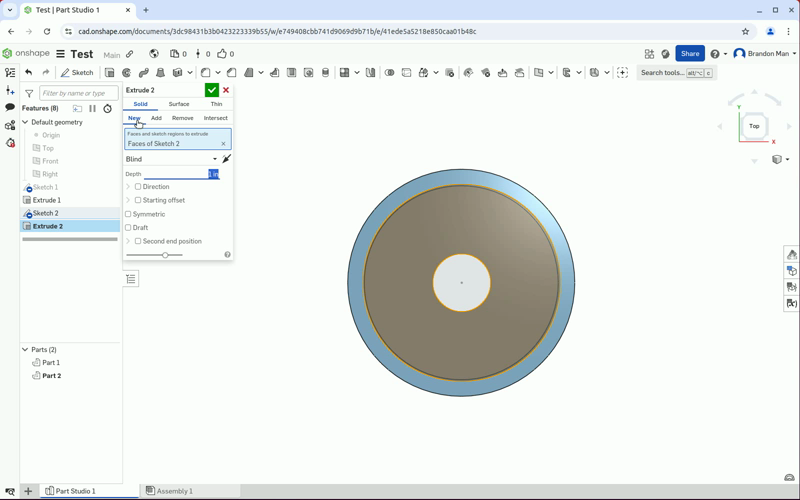
text(16.128)
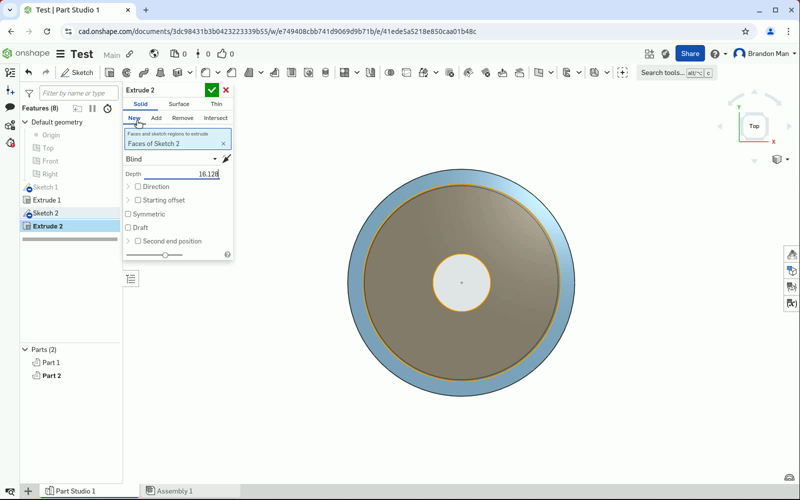
key(enter)
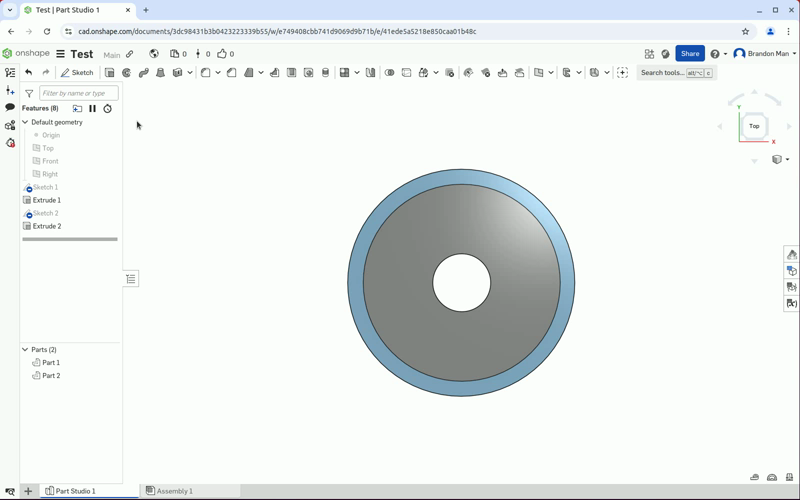
key(shift+h)
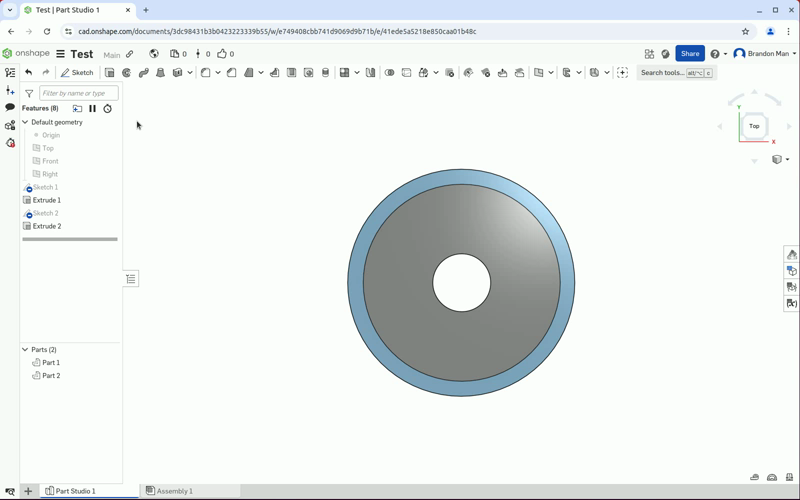
key(shift+h)
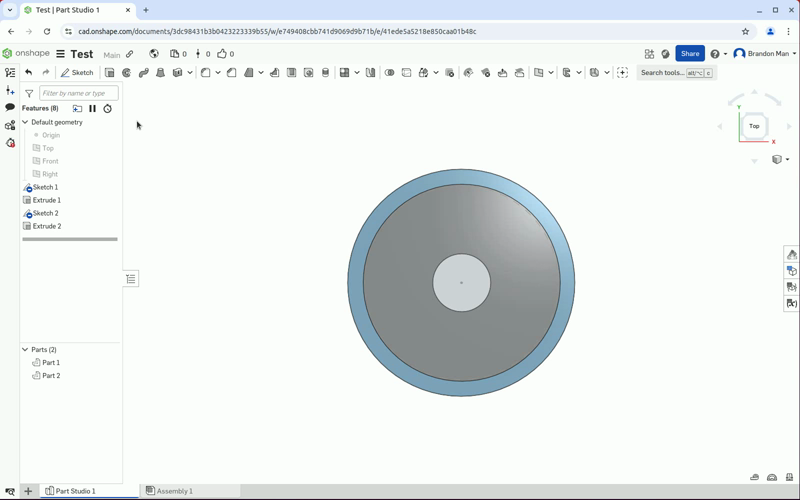
key(shift+7)
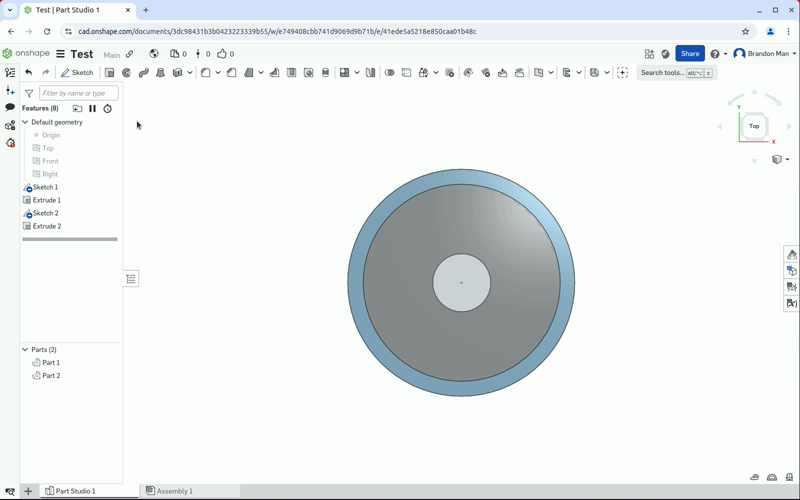
key(up, 3)
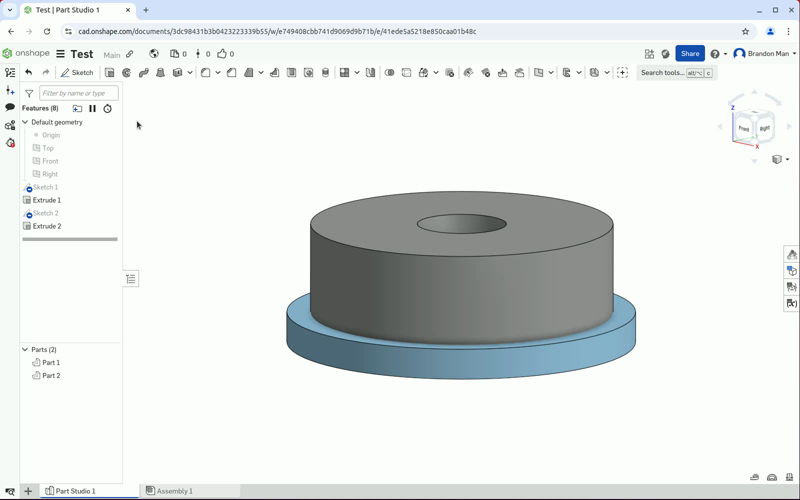
key(left, 3)
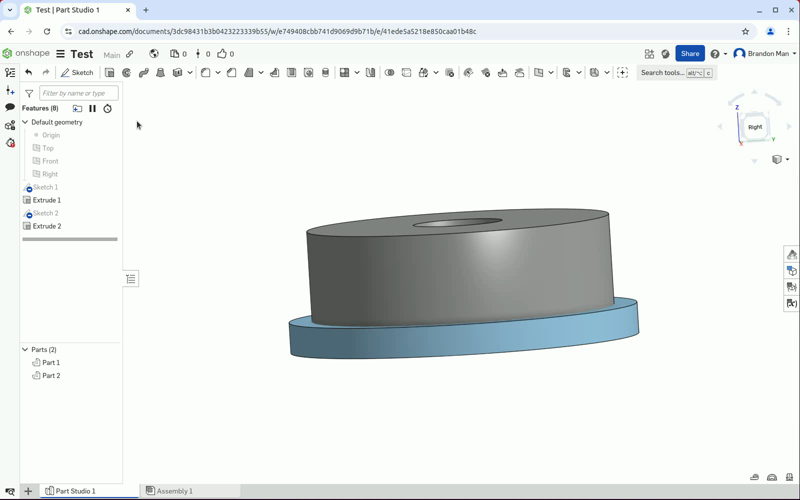
key(right, 3)
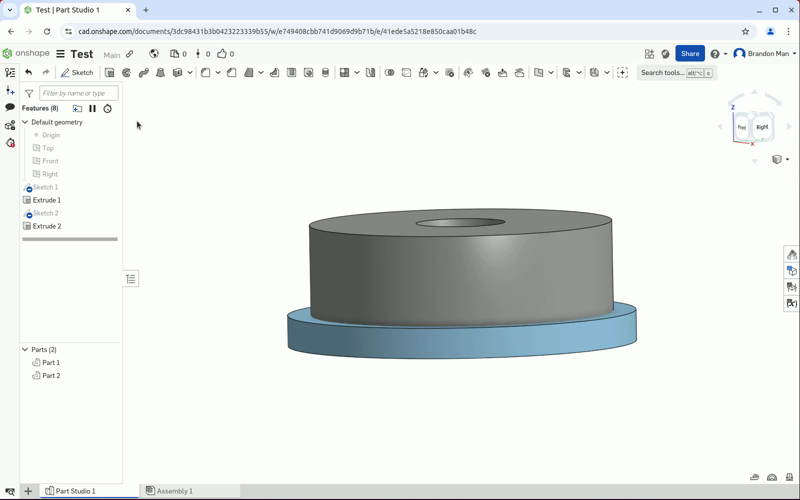
key(down, 3)
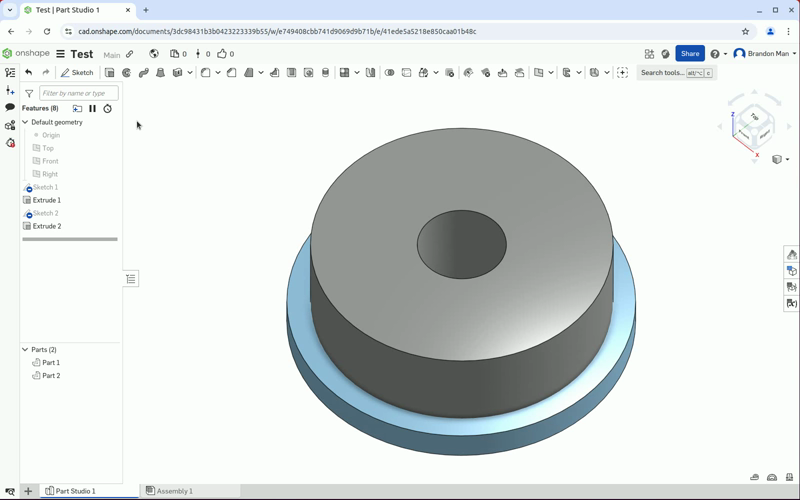
mouse_move(73, 189)
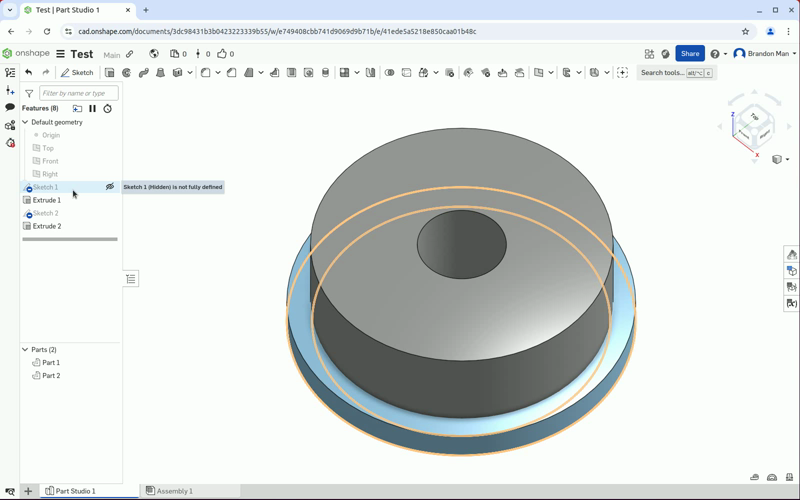
click(73, 189)